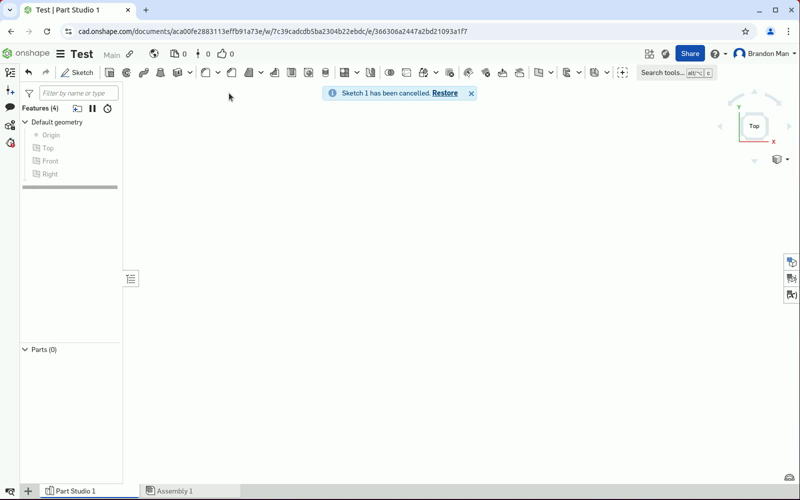
key(shift+h)
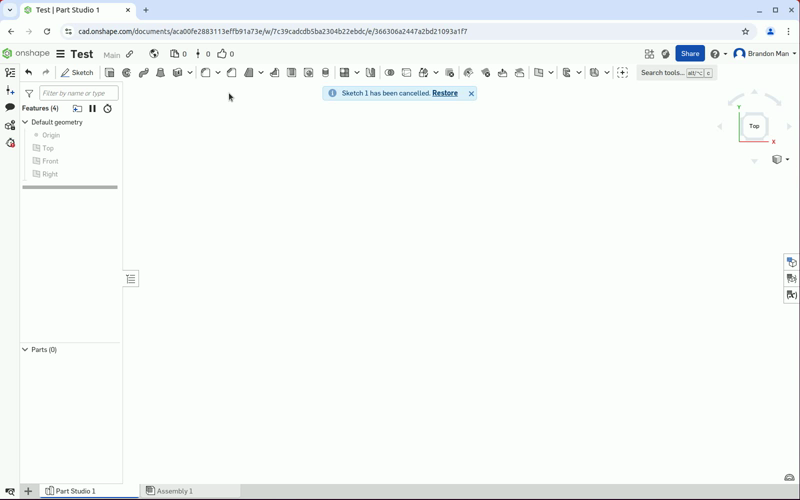
key(shift+s)
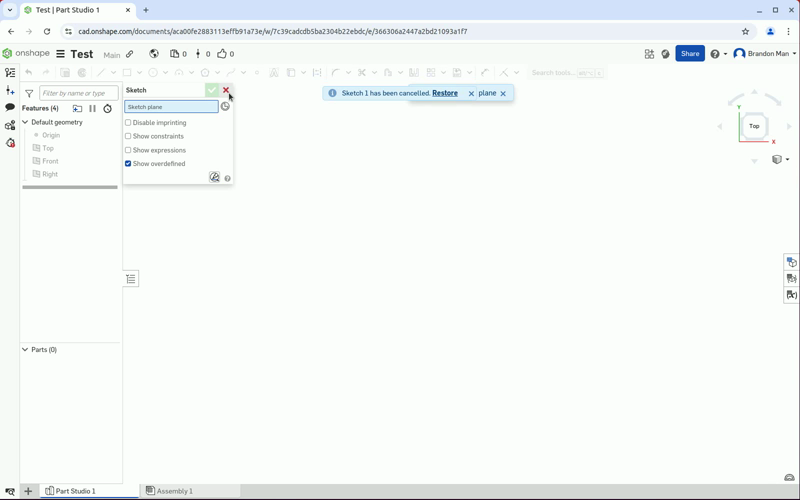
mouse_move(73, 150)
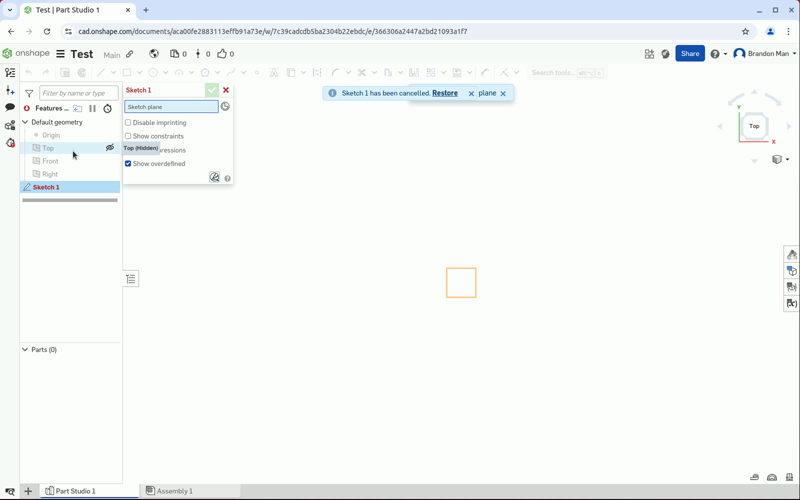
click(73, 150)
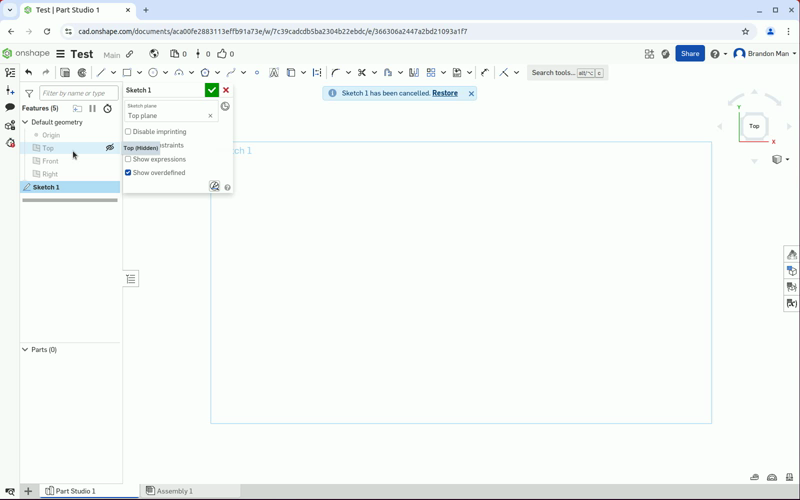
mouse_move(73, 352)
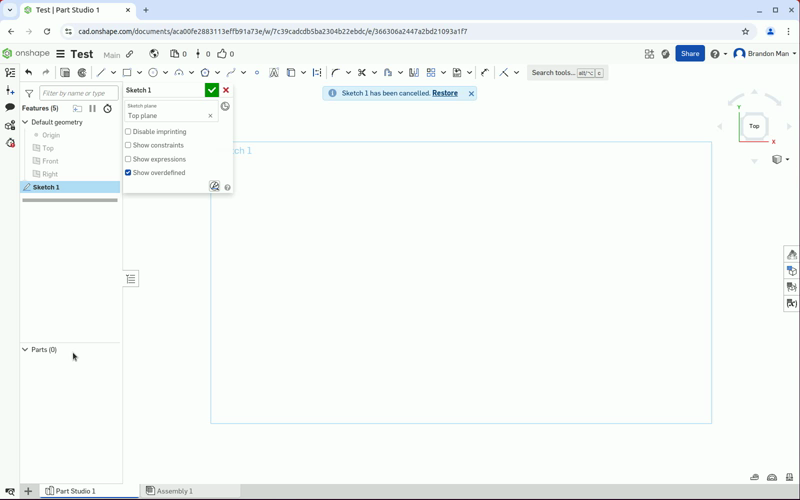
key(y)
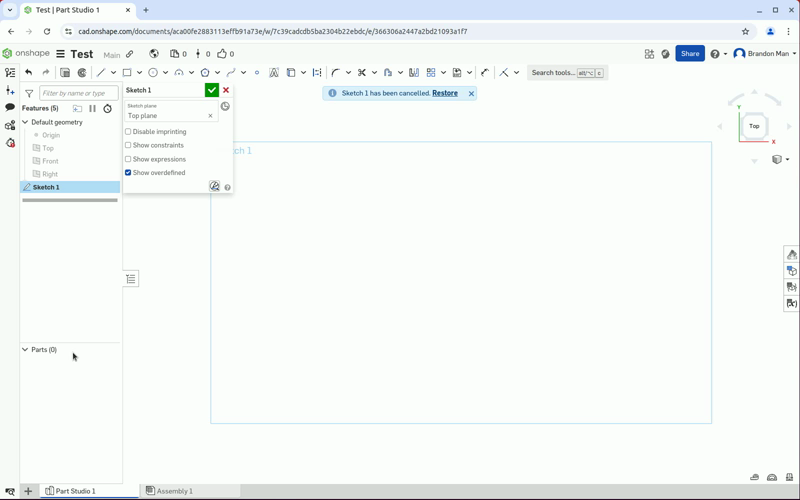
key(c)
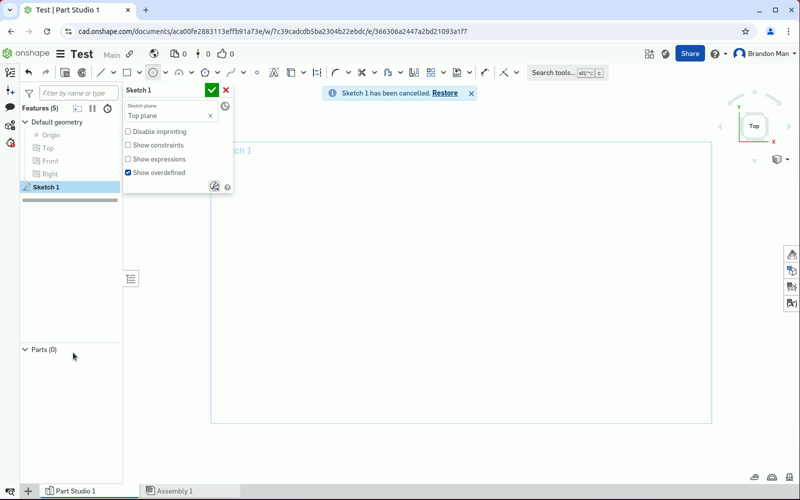
key_down(shift)
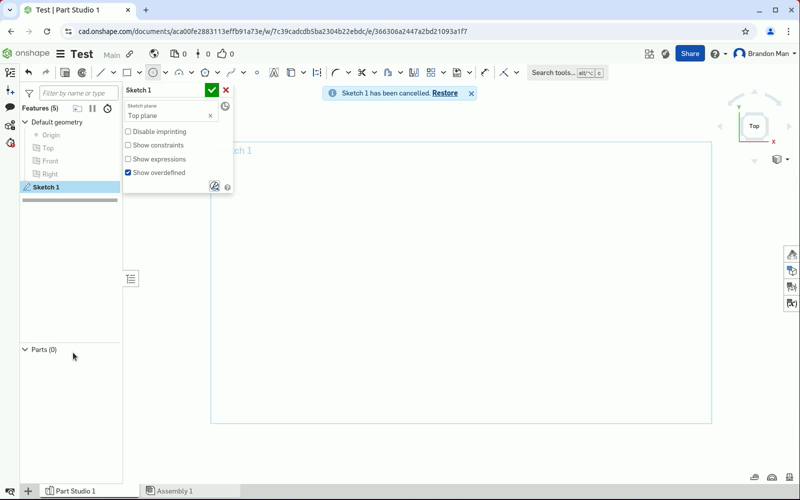
mouse_move(460, 282)
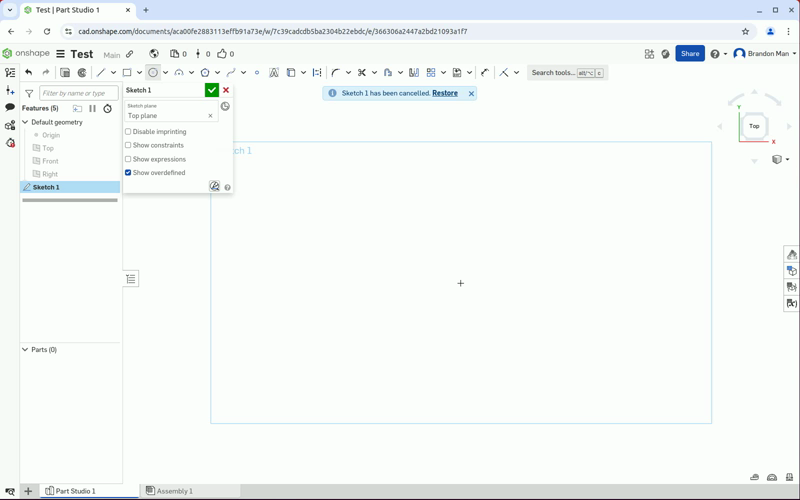
click(460, 282)
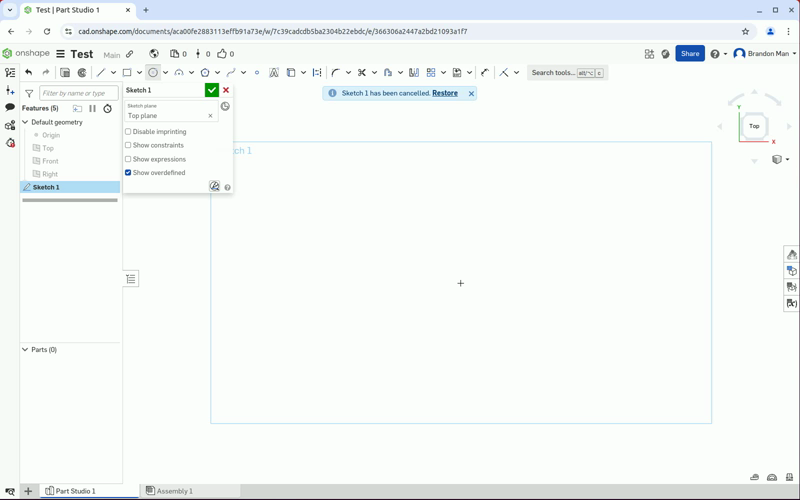
key_up(shift)
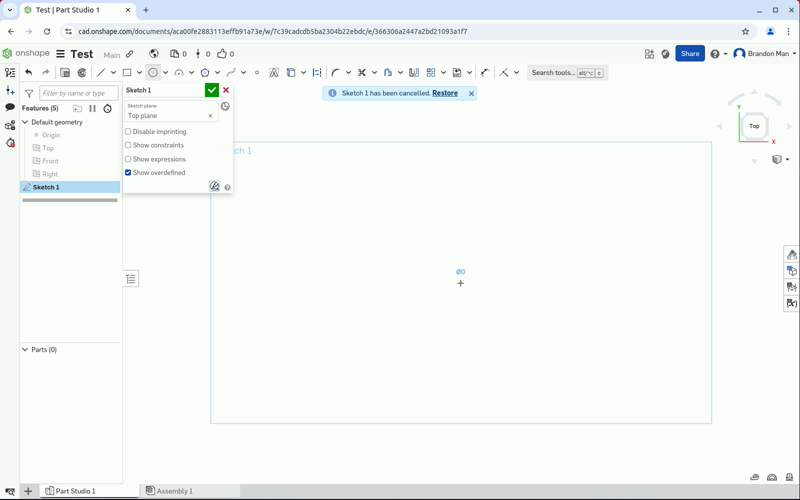
mouse_move(533, 282)
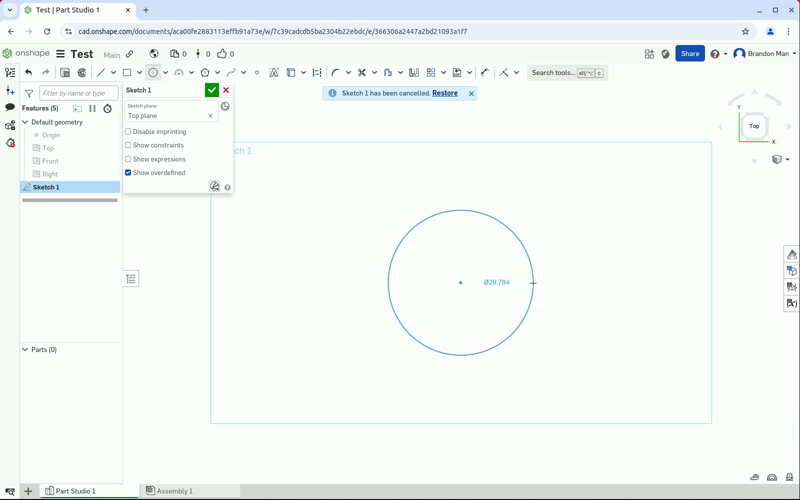
click(533, 282)
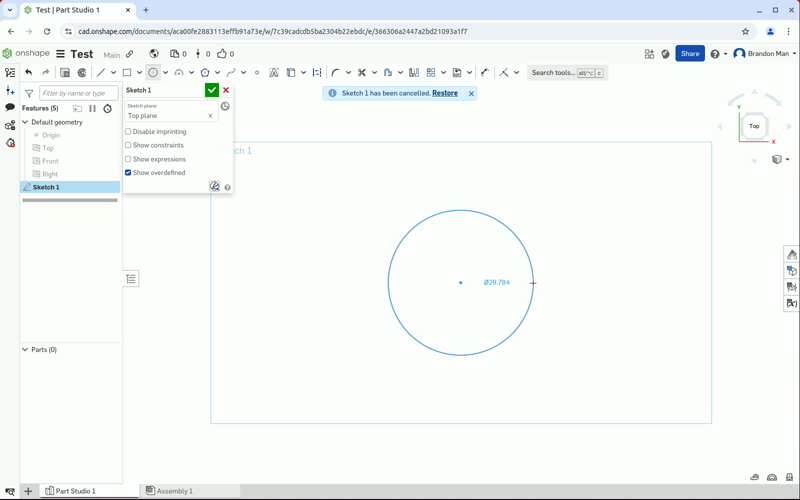
key(esc)
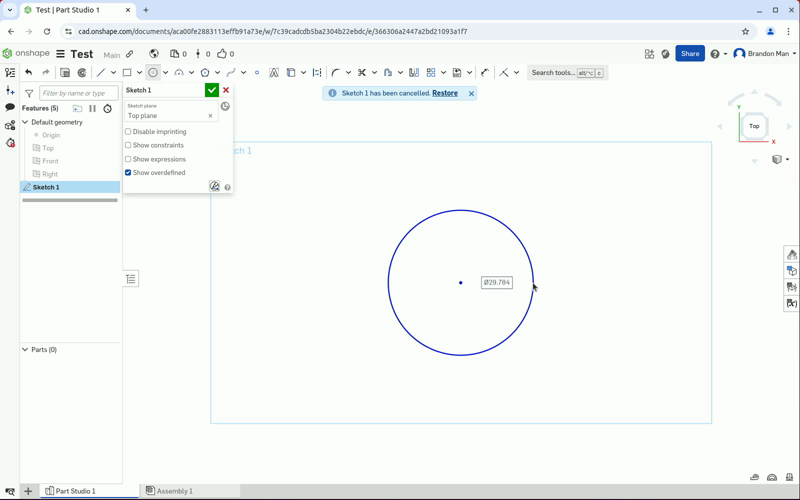
mouse_move(418, 315)
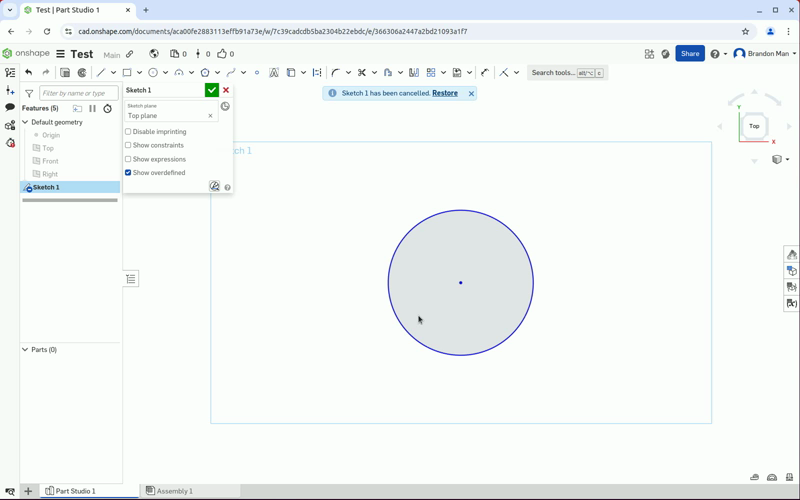
click(418, 315)
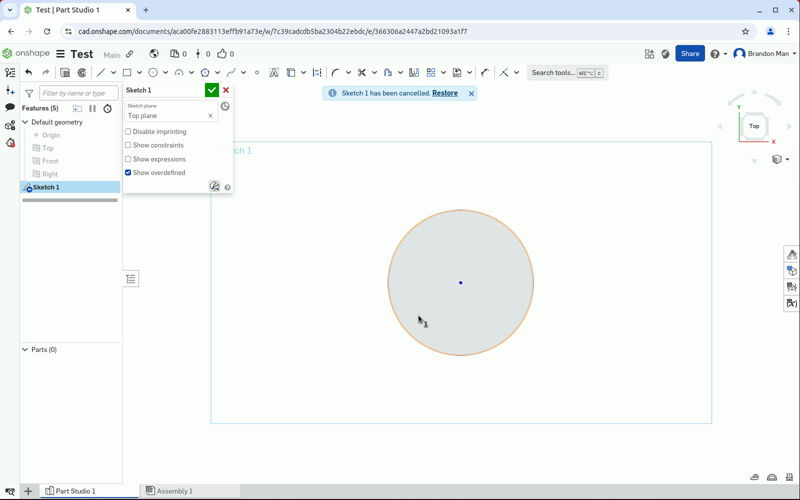
mouse_move(73, 352)
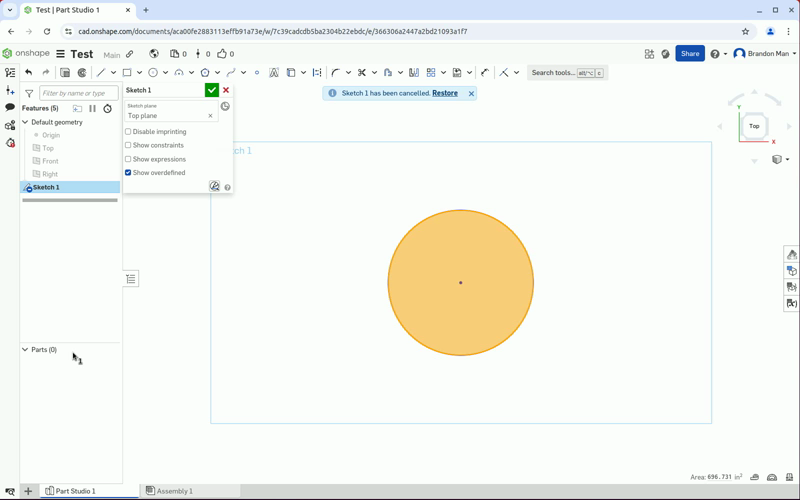
key(shift+y)
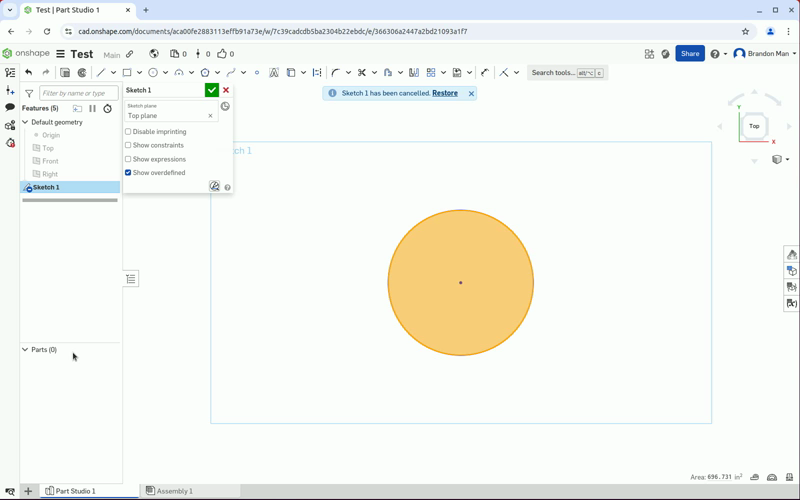
key(shift+e)
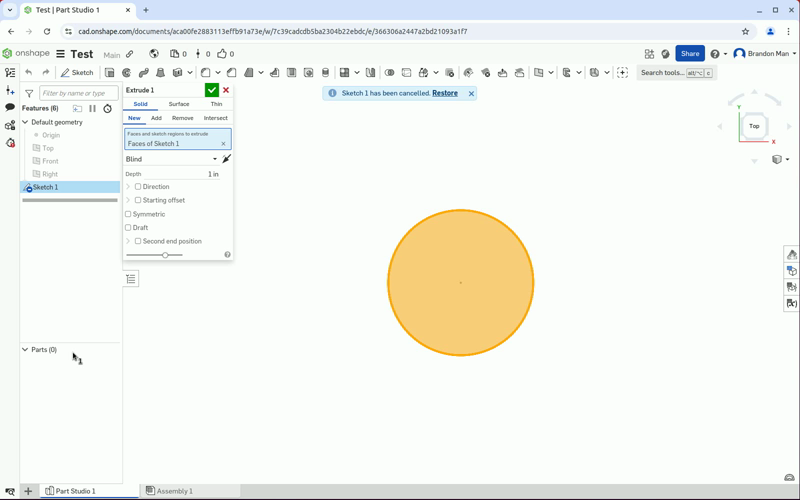
mouse_move(143, 106)
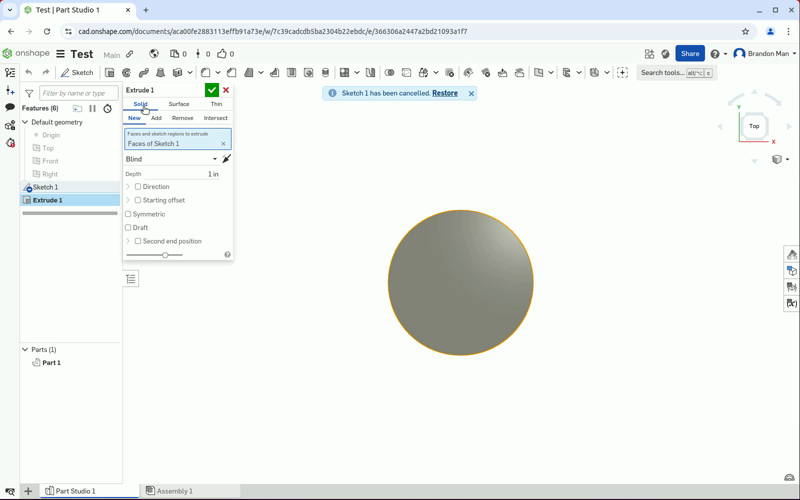
click(143, 106)
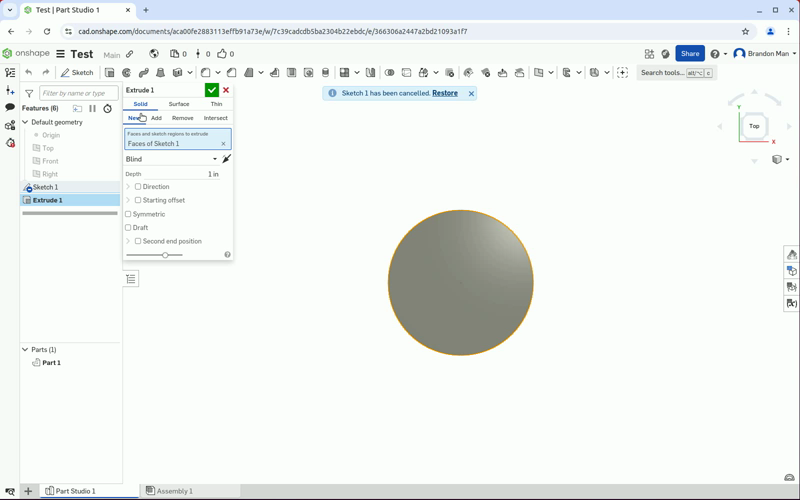
mouse_move(137, 120)
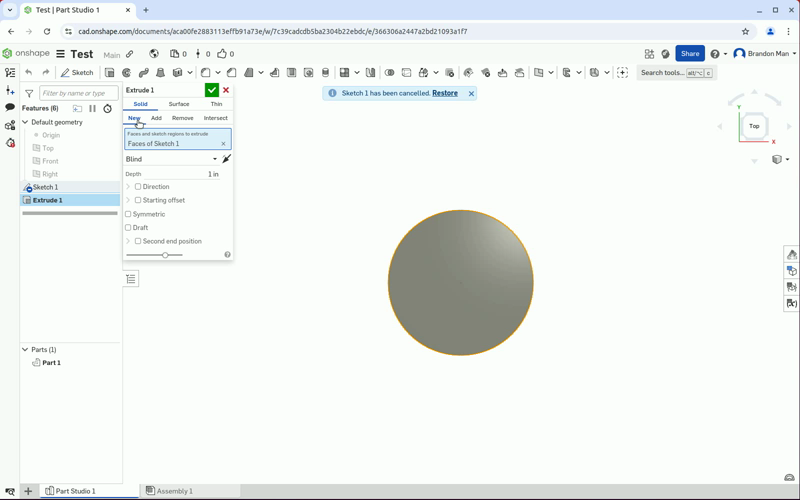
click(137, 120)
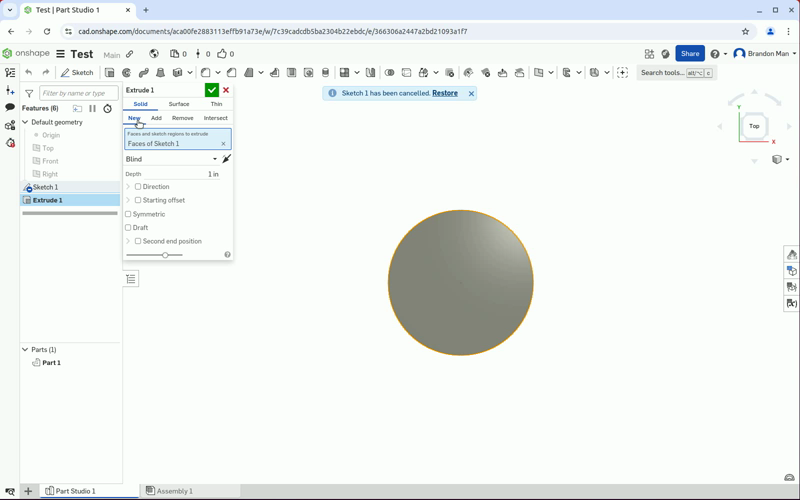
key(tab, 4)
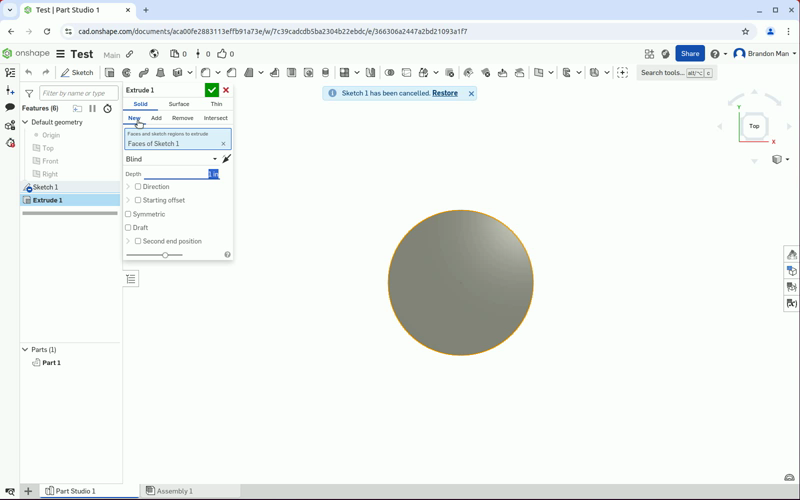
text(8.184)
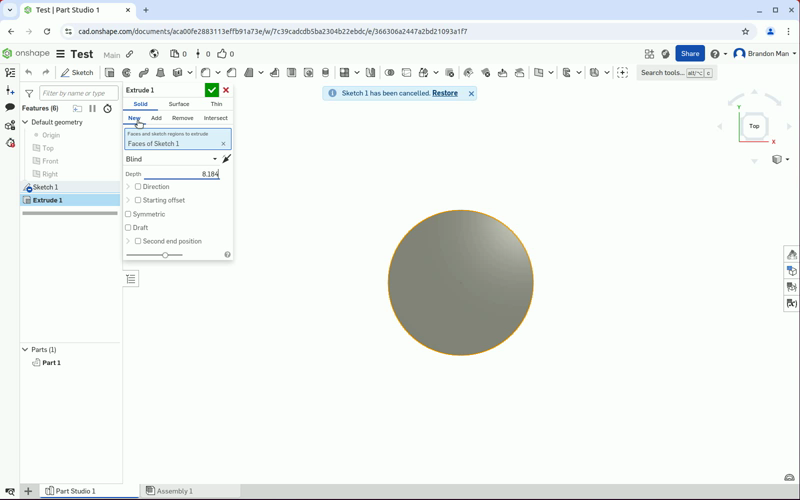
key(enter)
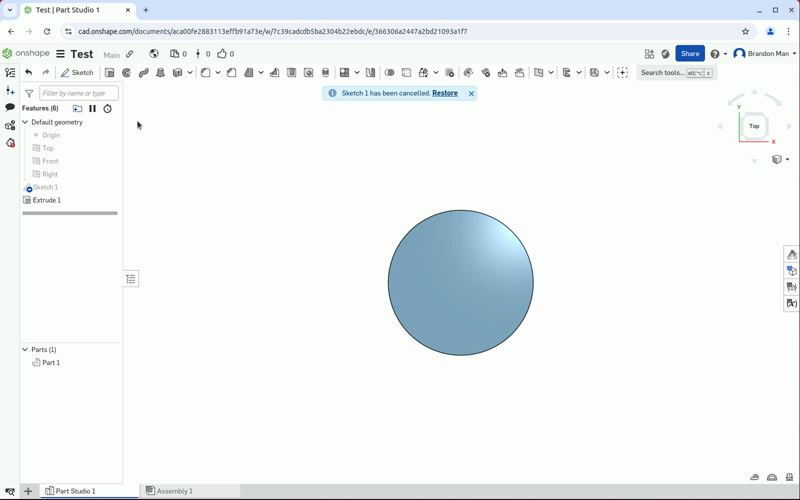
key(shift+h)
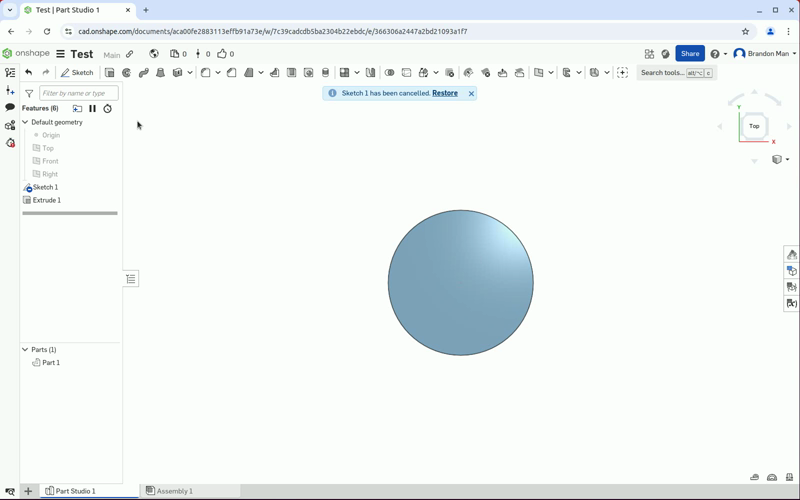
key(shift+h)
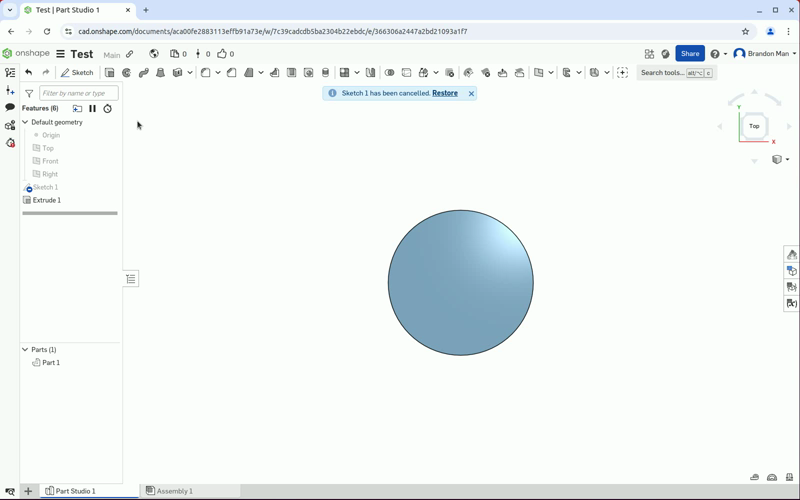
mouse_move(73, 189)
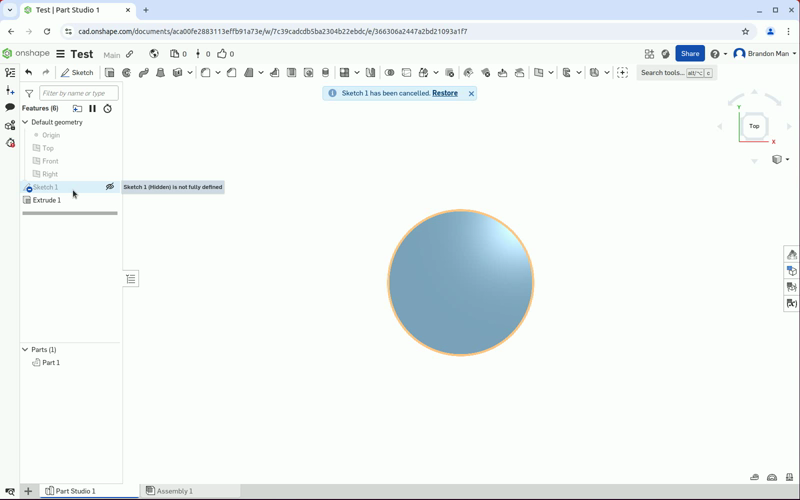
click(73, 189)
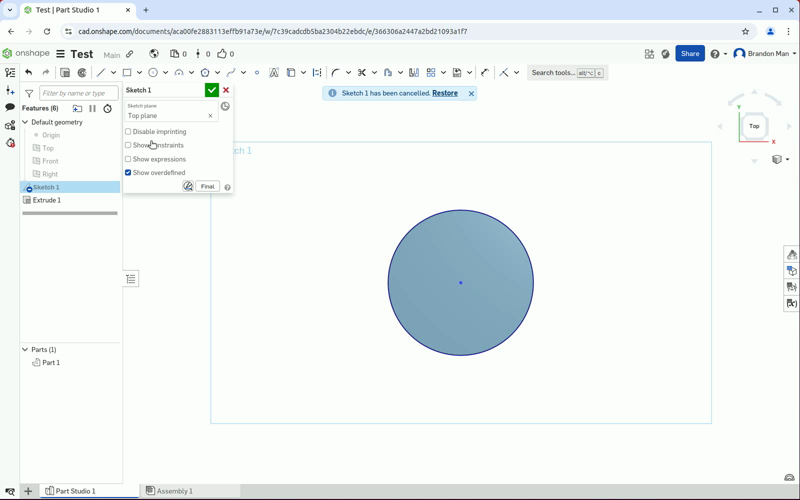
mouse_move(229, 92)
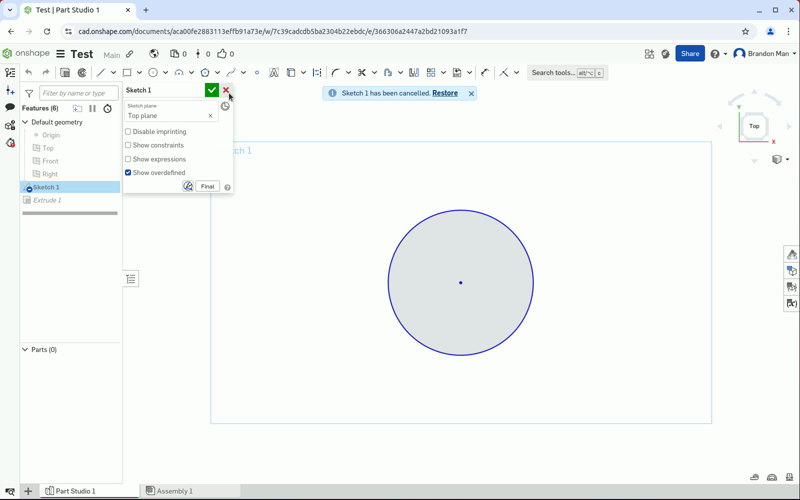
click(229, 92)
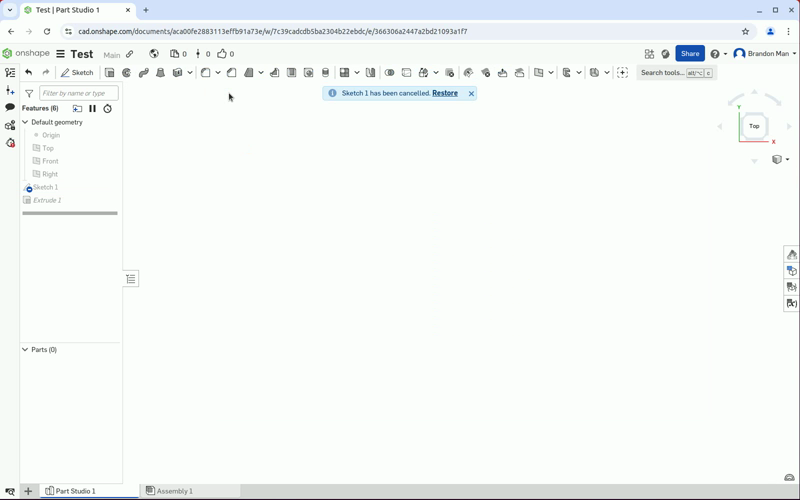
mouse_move(541, 75)
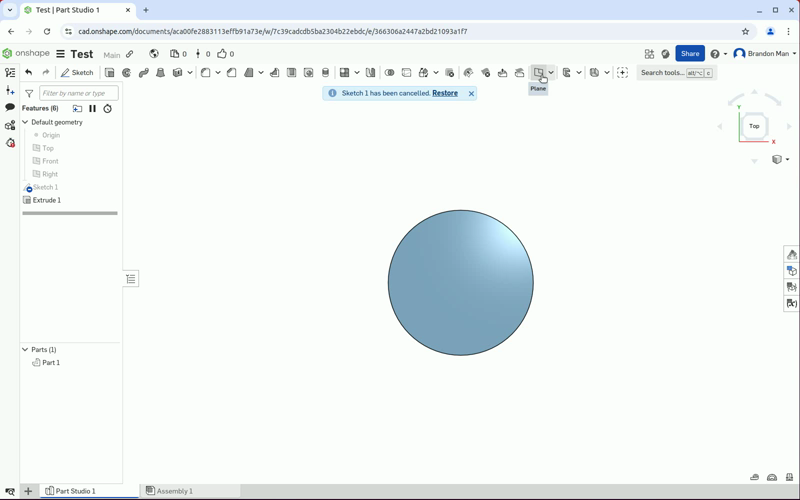
click(541, 75)
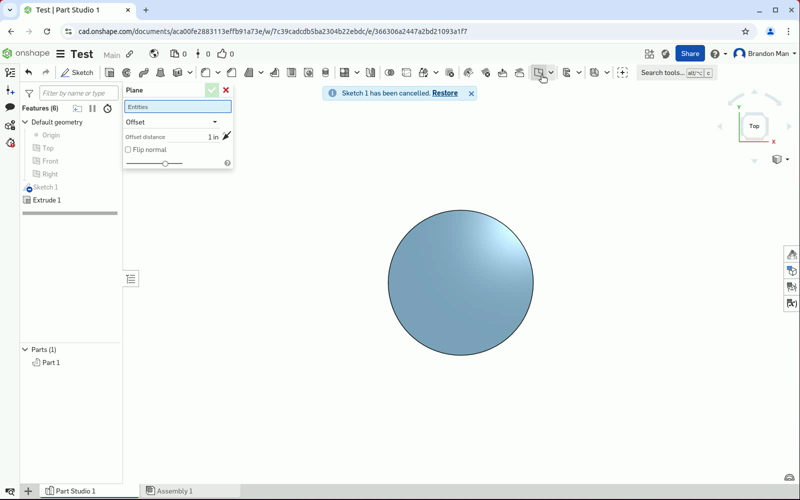
mouse_move(73, 150)
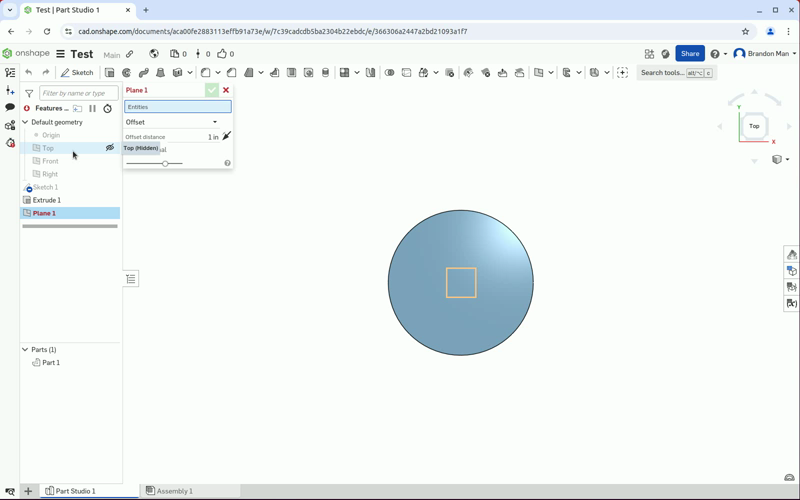
click(73, 150)
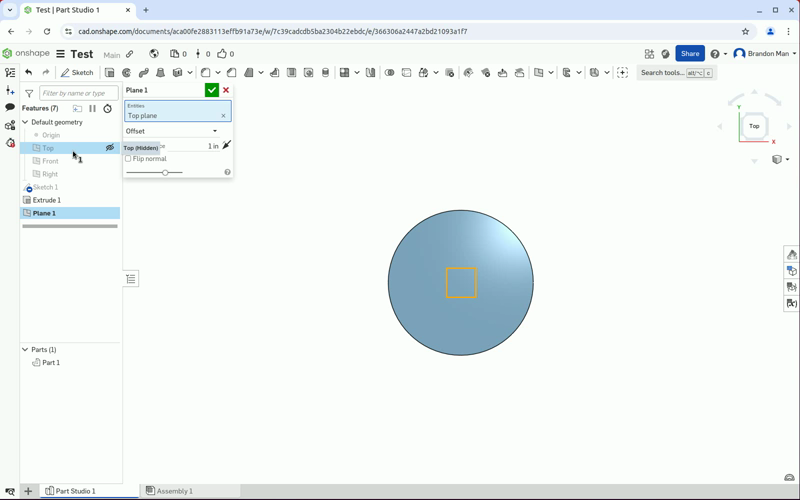
key(tab, 2)
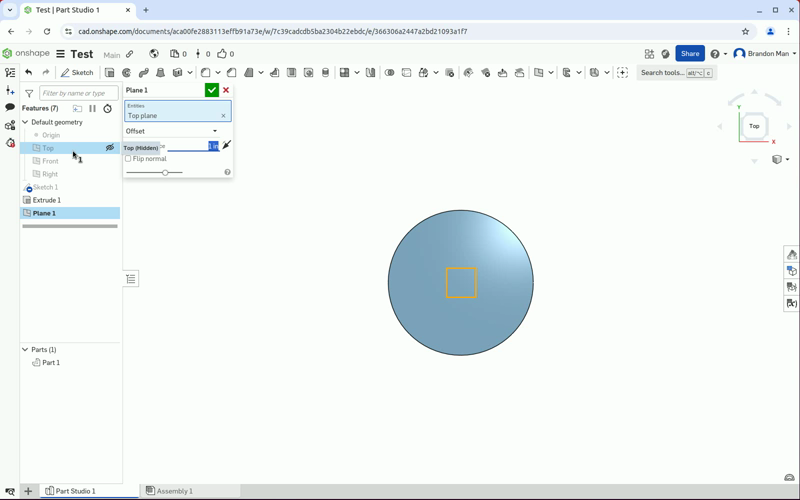
text(8.196)
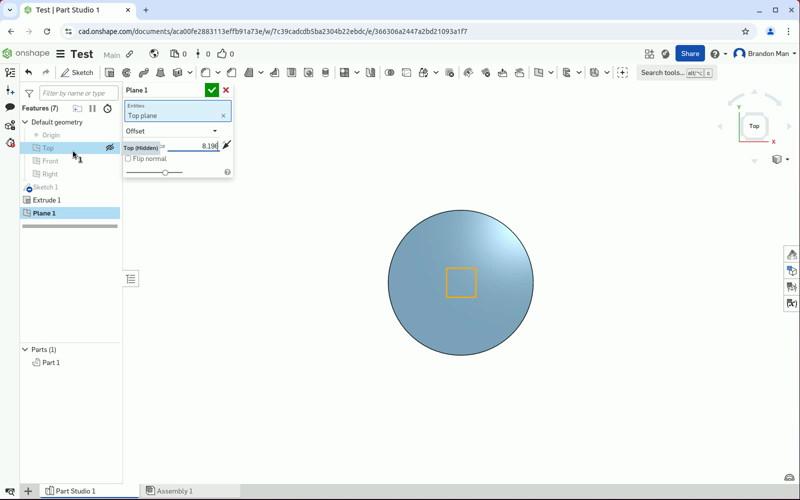
key(enter, 2)
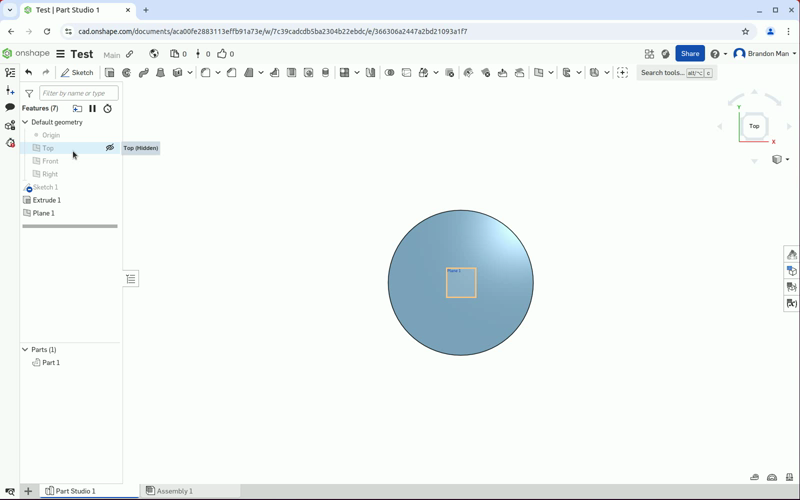
key(shift+s)
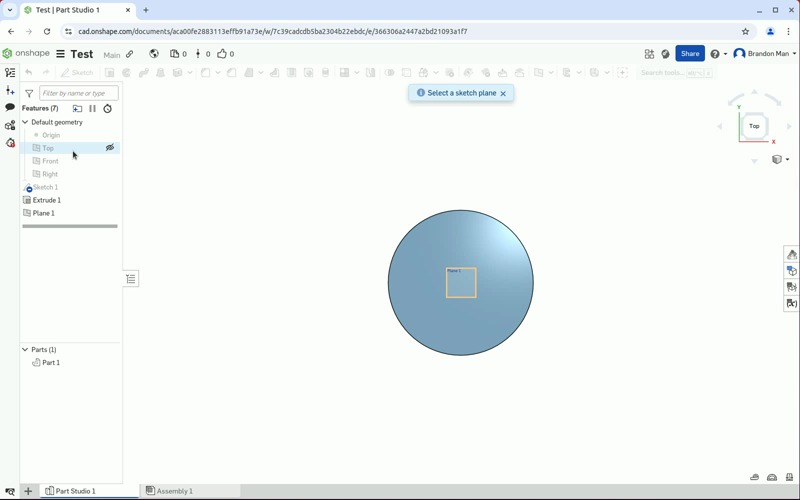
mouse_move(73, 215)
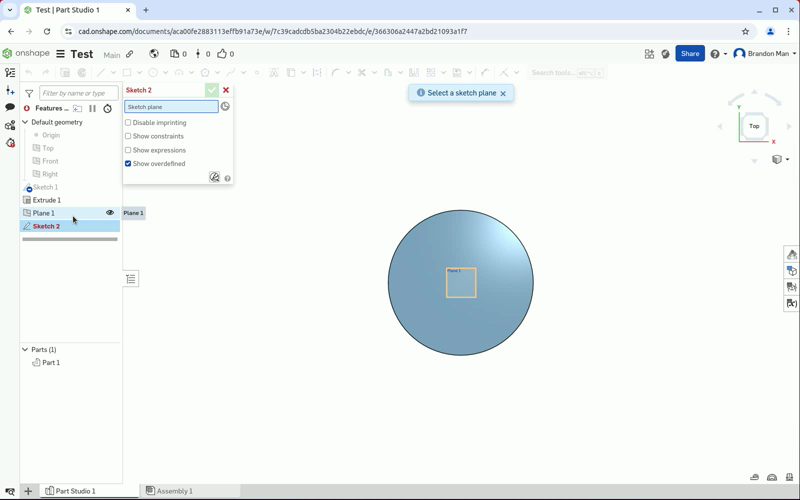
click(73, 215)
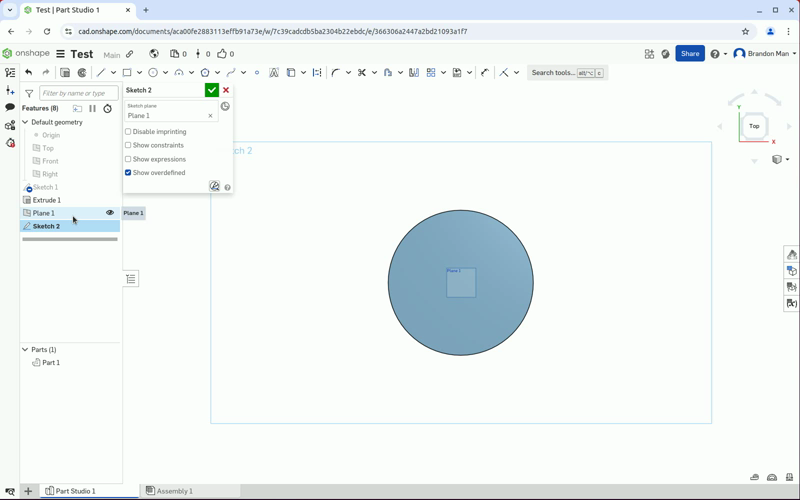
mouse_move(73, 352)
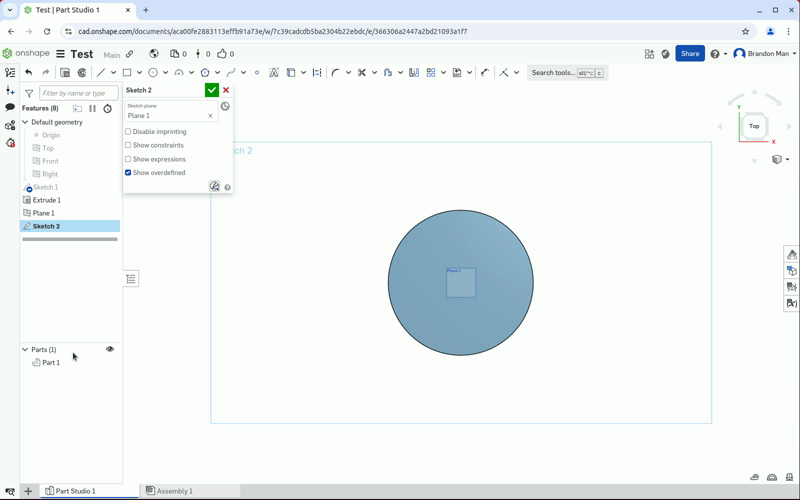
key(y)
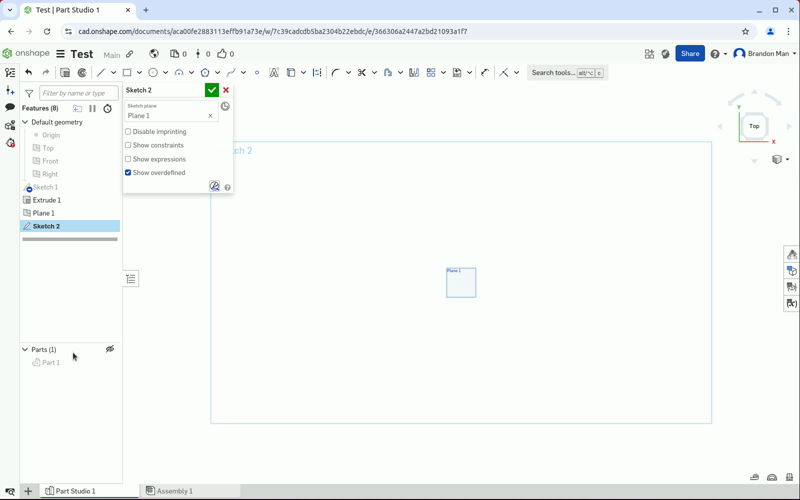
key(c)
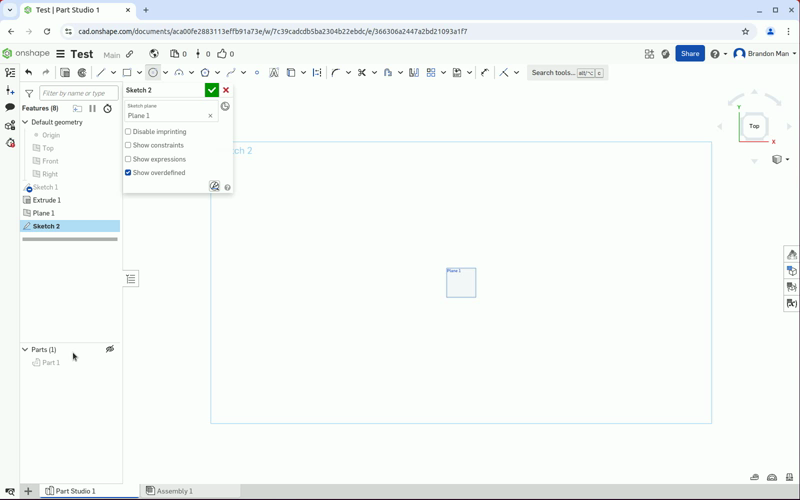
key_down(shift)
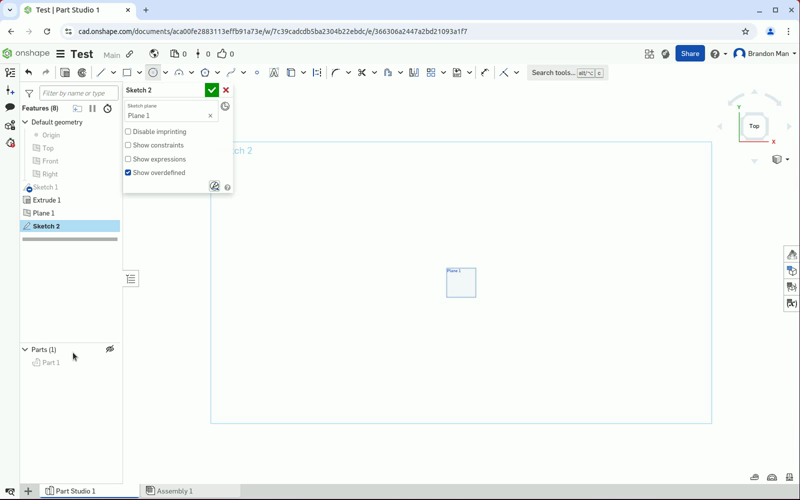
mouse_move(460, 282)
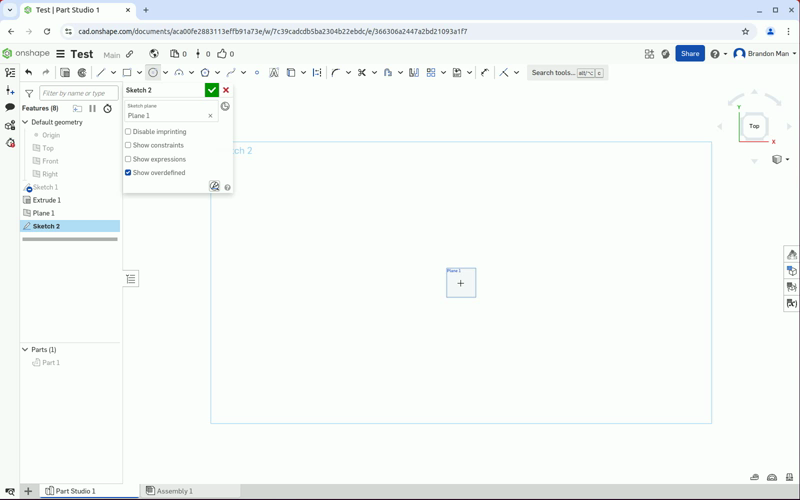
click(460, 282)
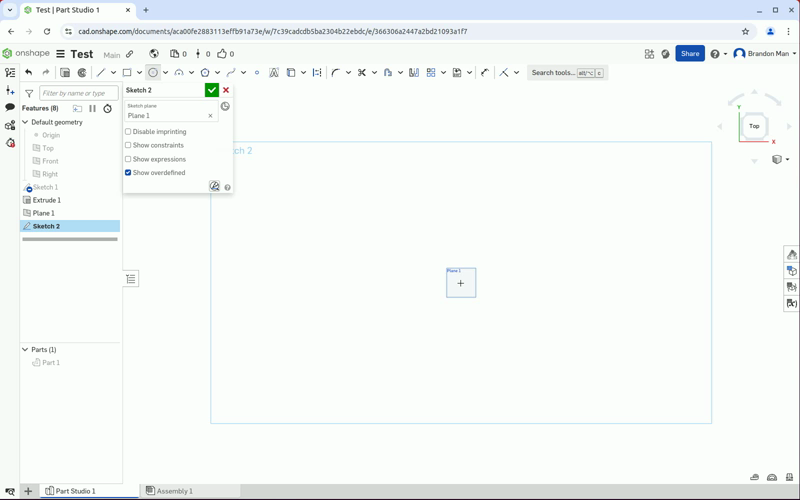
key_up(shift)
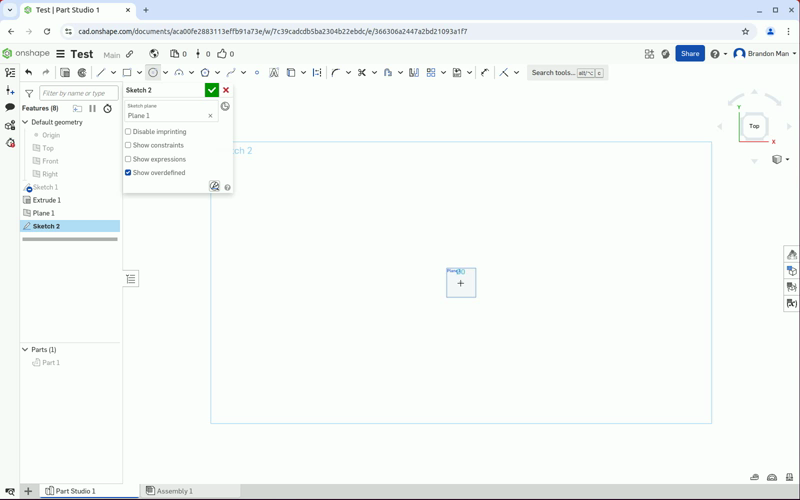
mouse_move(511, 282)
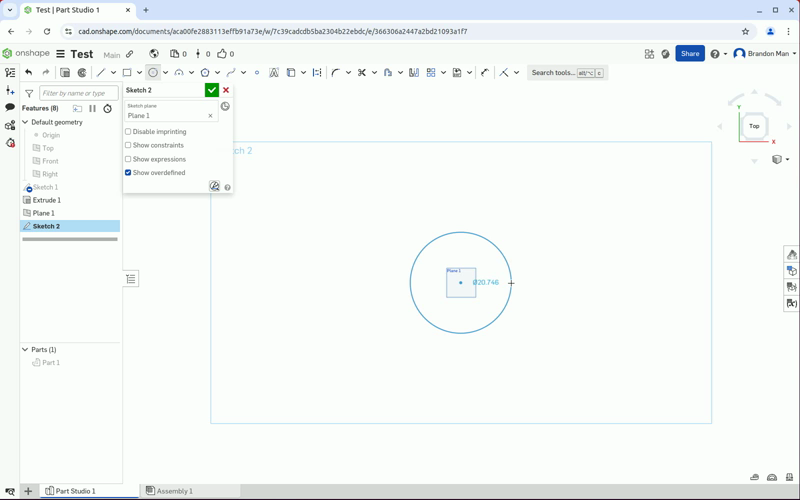
click(511, 282)
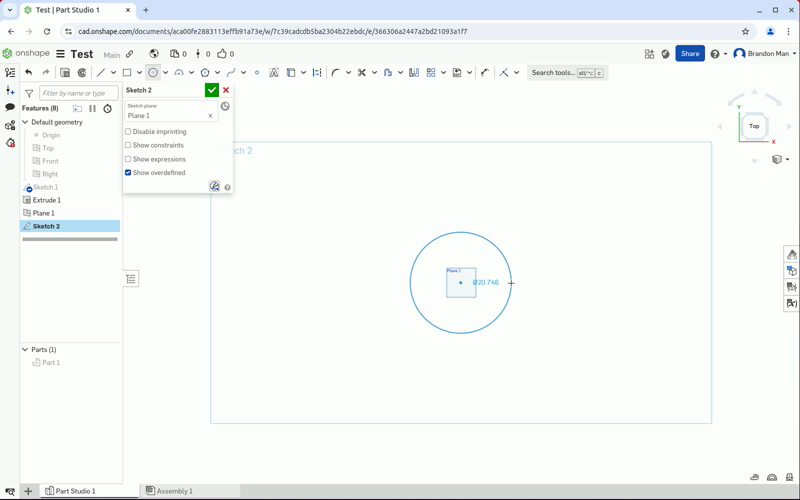
key(esc)
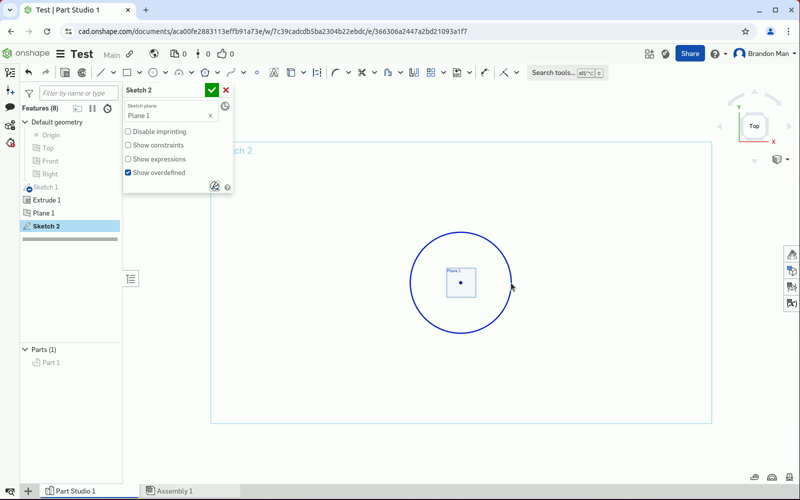
mouse_move(475, 270)
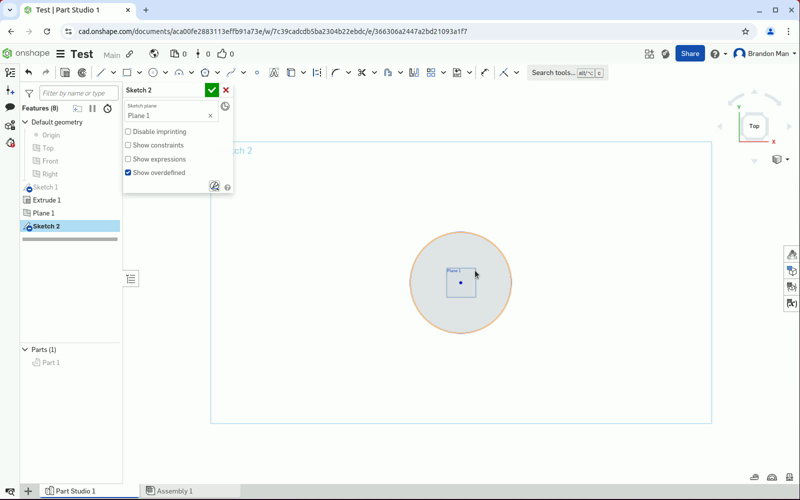
click(475, 270)
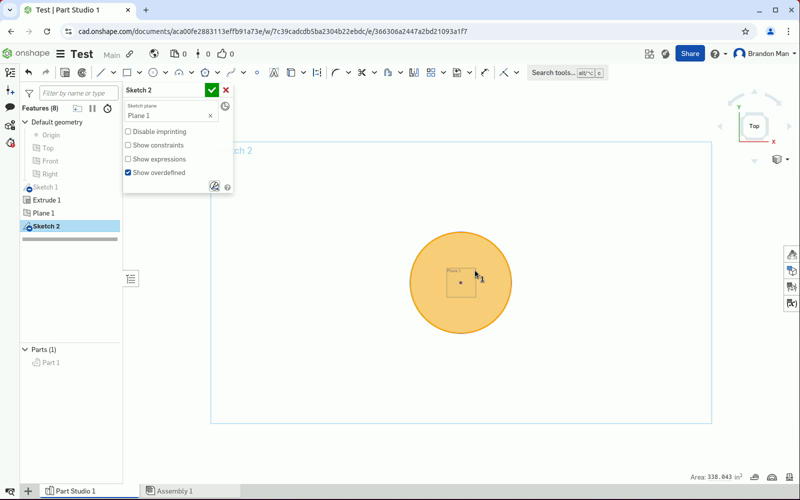
mouse_move(73, 352)
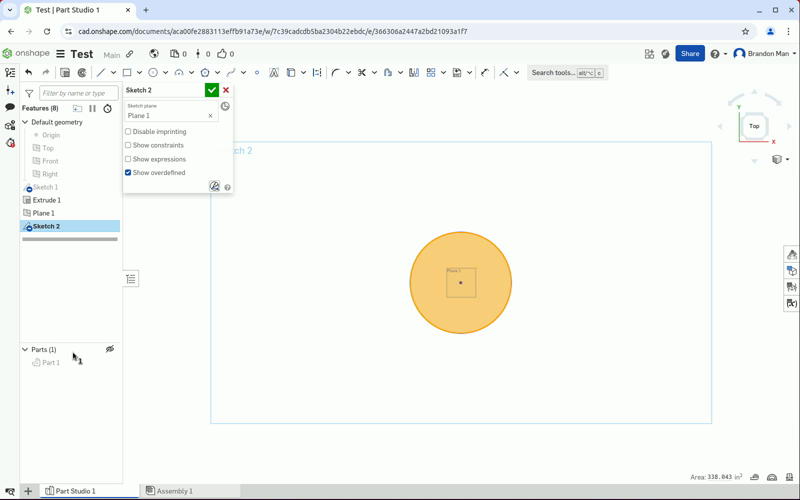
key(shift+y)
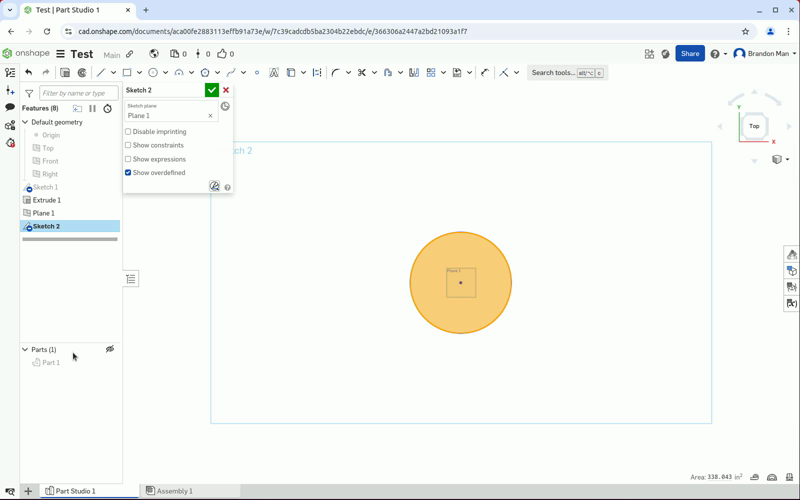
key(shift+e)
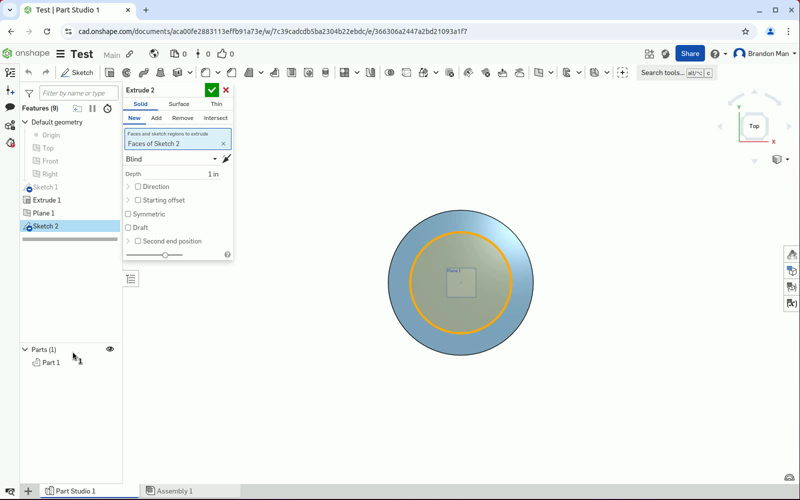
mouse_move(143, 106)
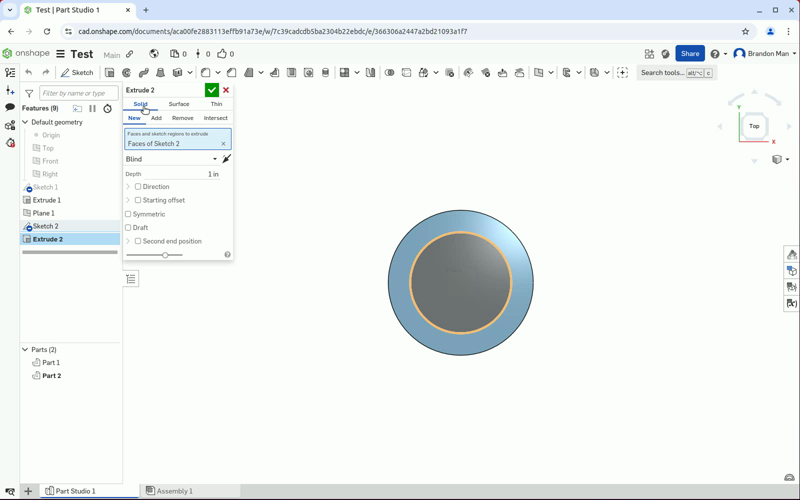
click(143, 106)
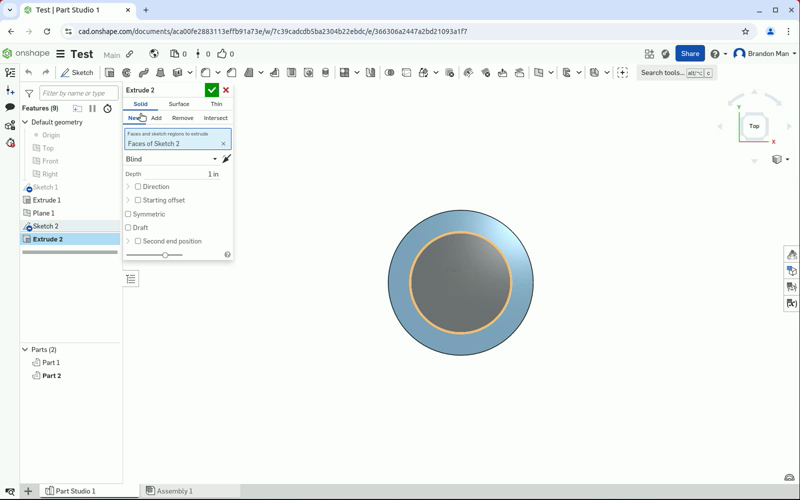
mouse_move(137, 120)
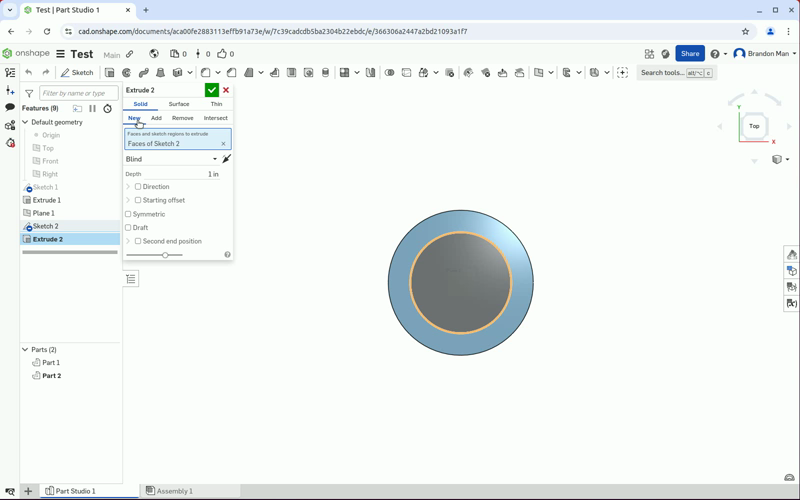
click(137, 120)
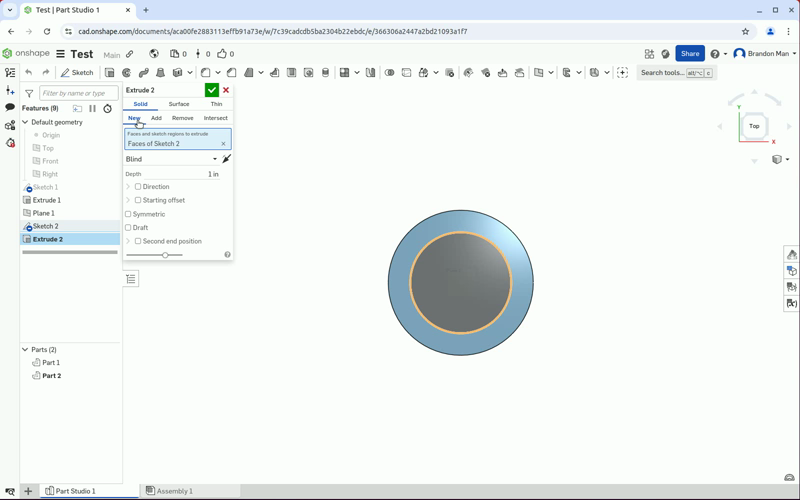
key(tab, 4)
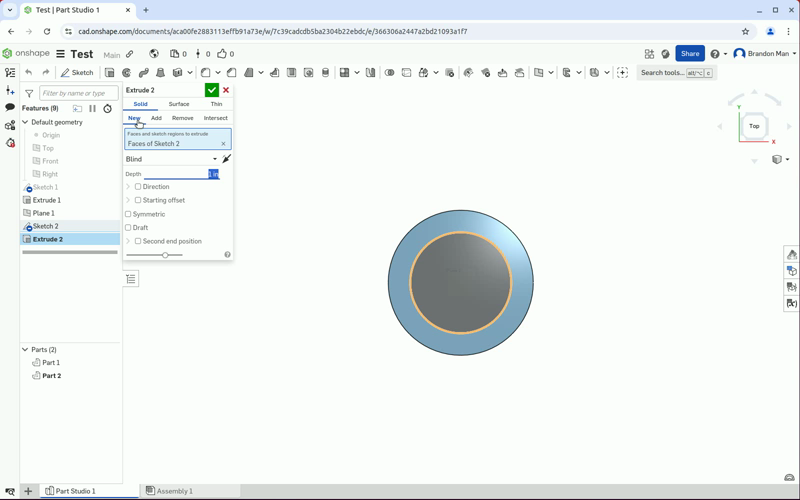
text(11.554)
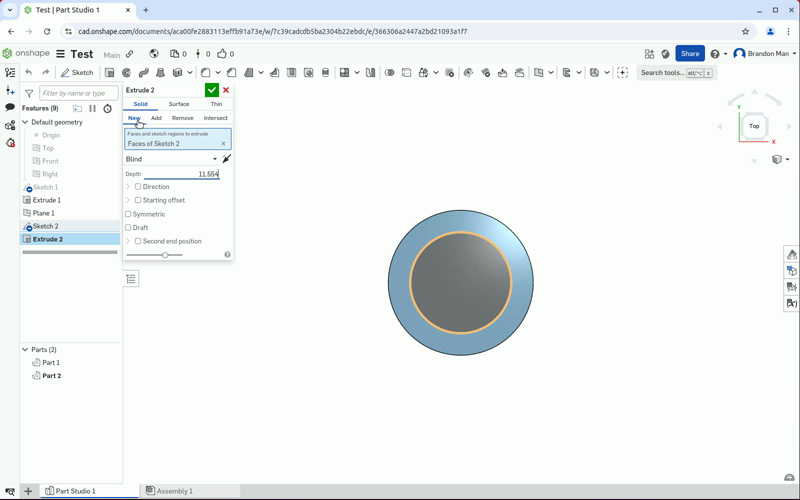
key(enter)
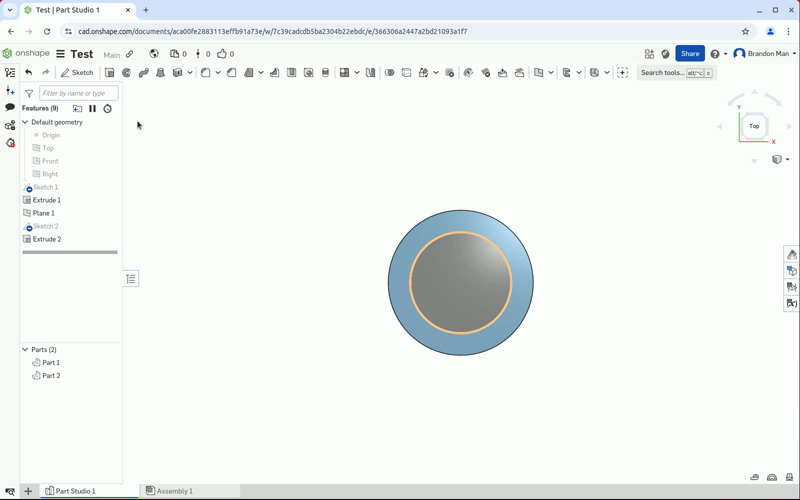
key(shift+h)
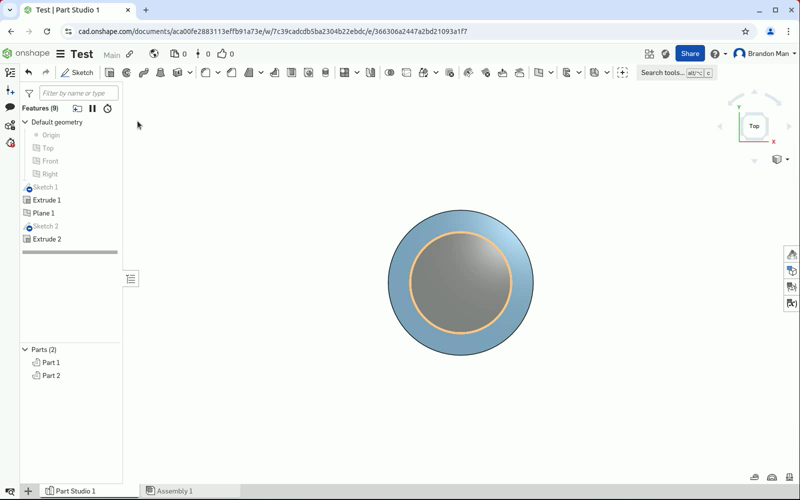
key(shift+h)
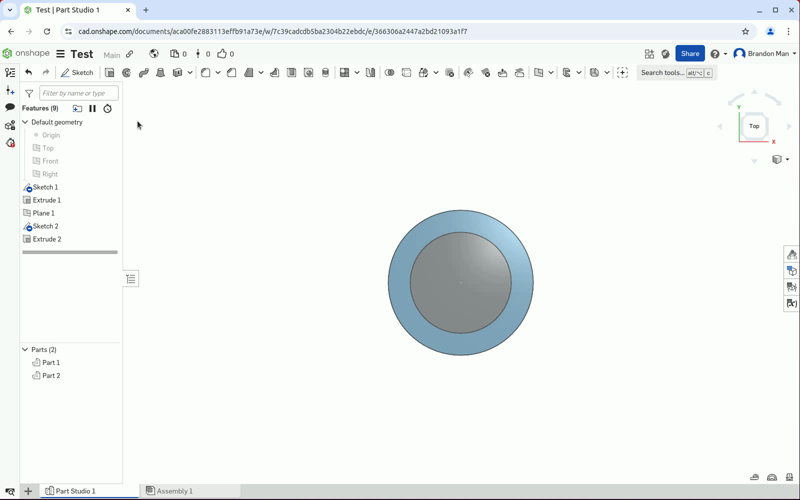
key(shift+7)
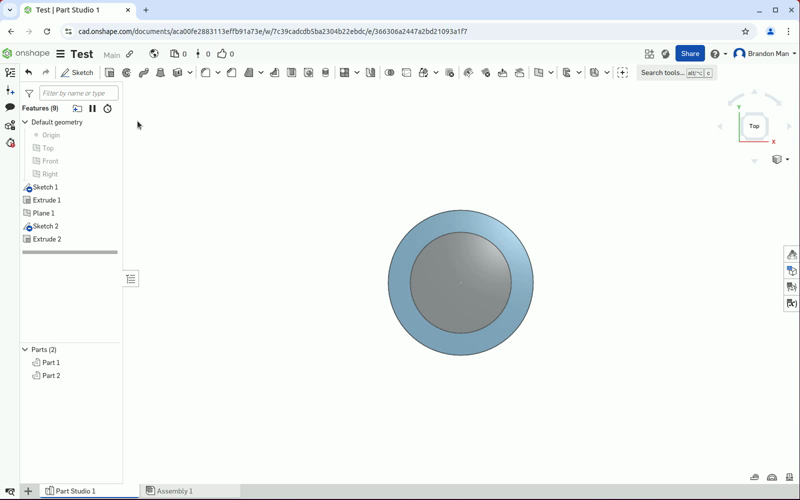
key(up, 3)
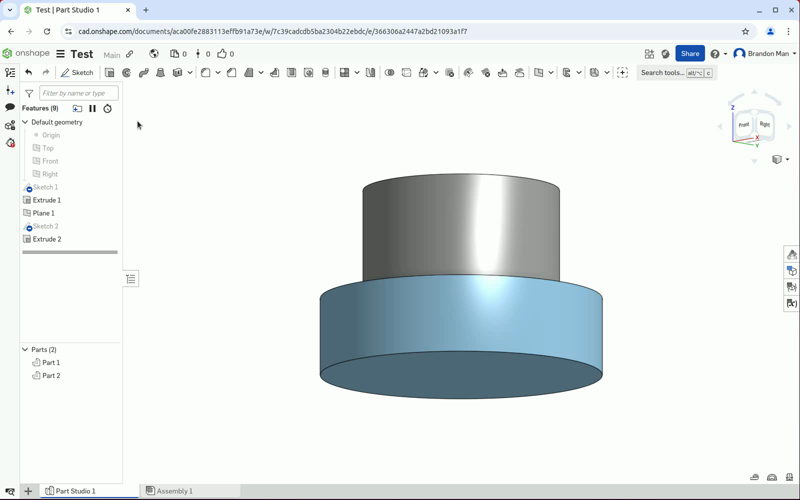
key(left, 3)
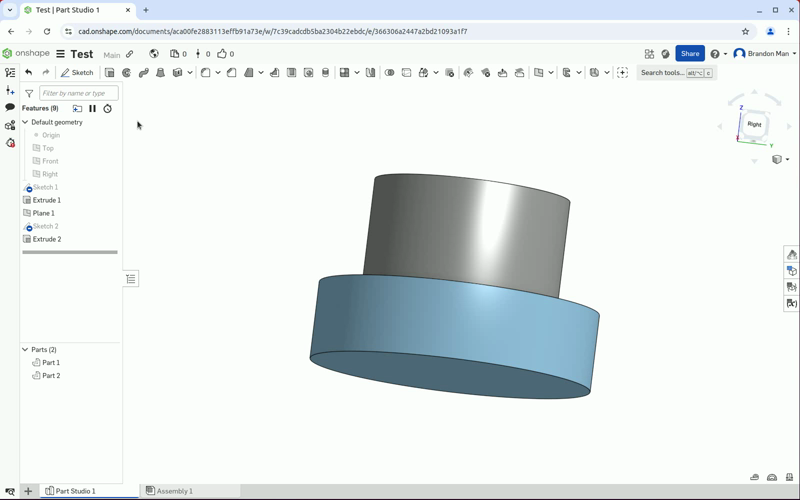
key(right, 3)
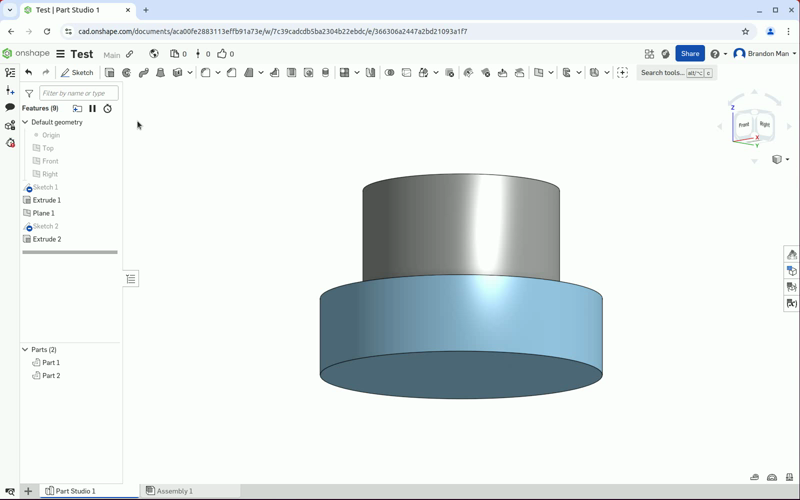
key(down, 3)
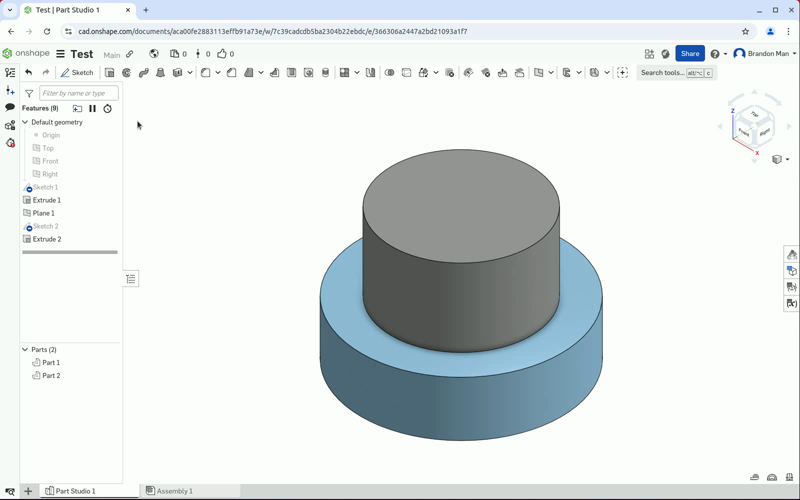
mouse_move(73, 189)
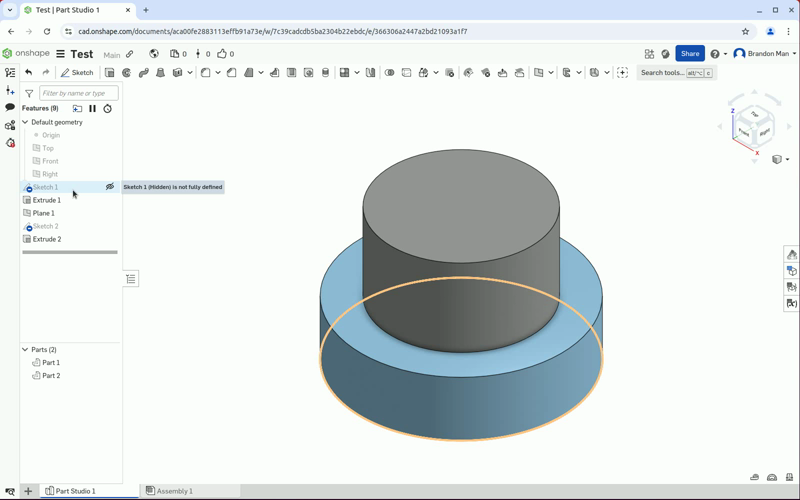
click(73, 189)